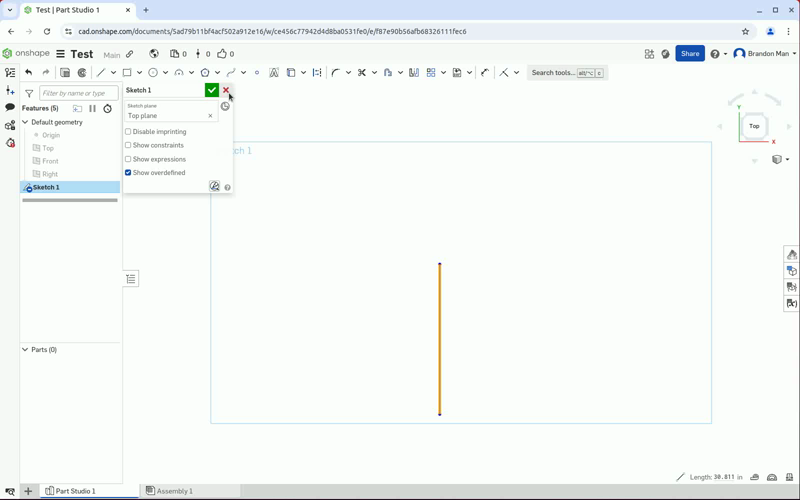
key(shift+h)
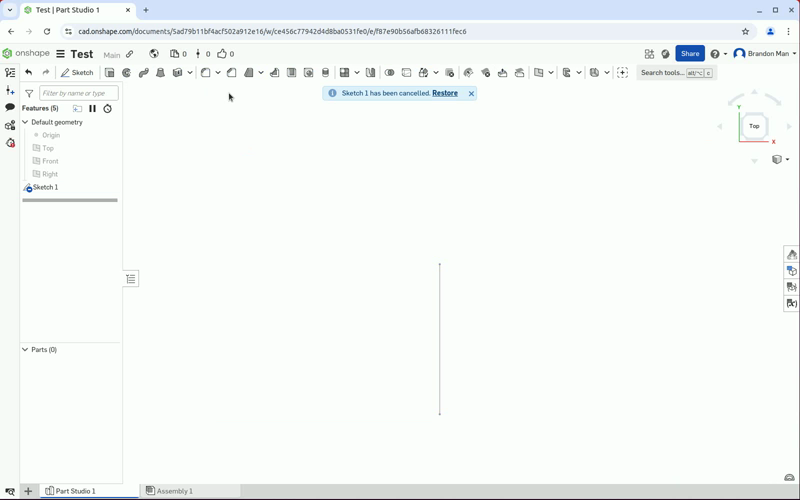
key(shift+s)
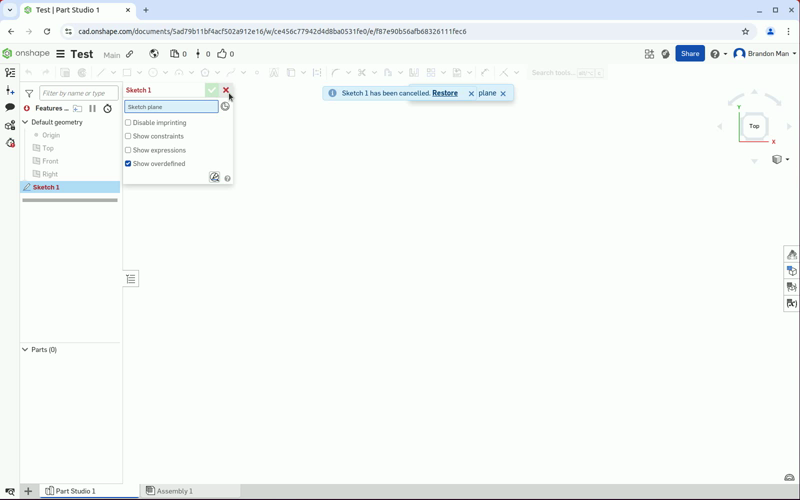
mouse_move(73, 150)
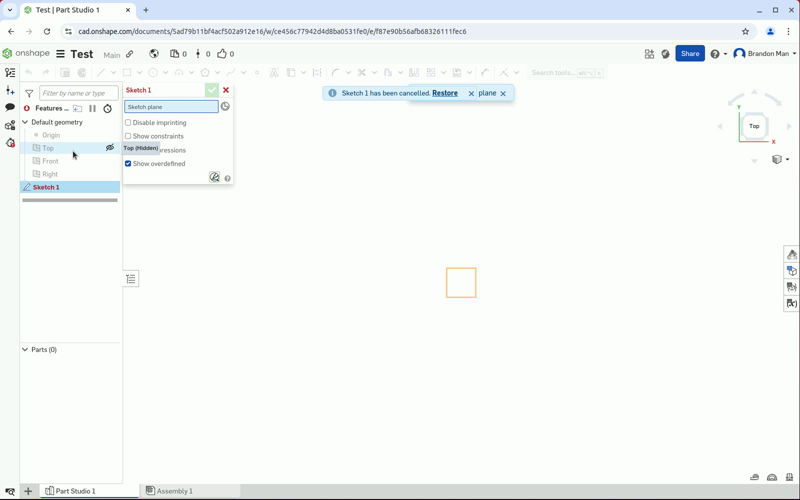
click(73, 150)
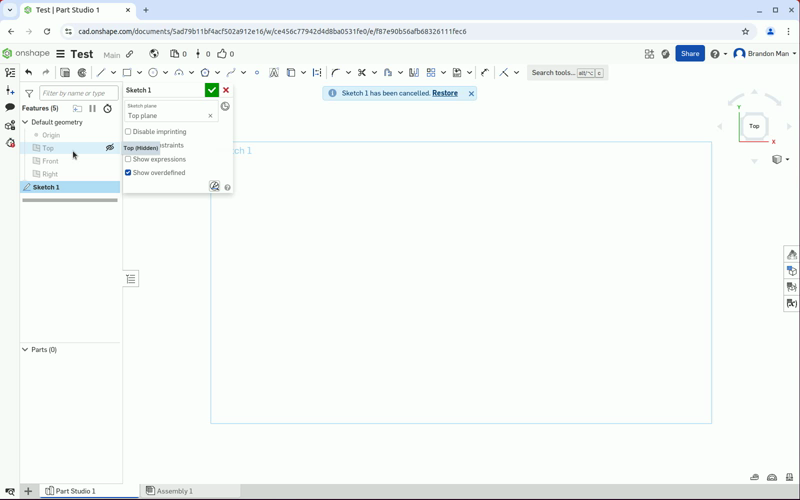
mouse_move(73, 352)
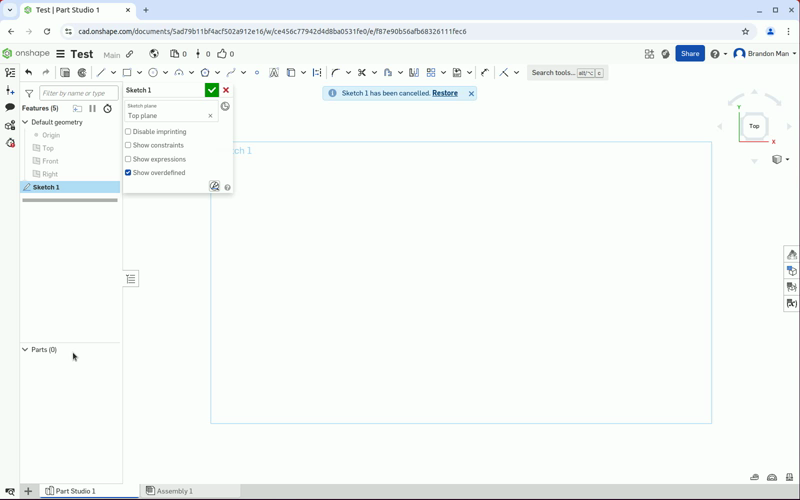
key(y)
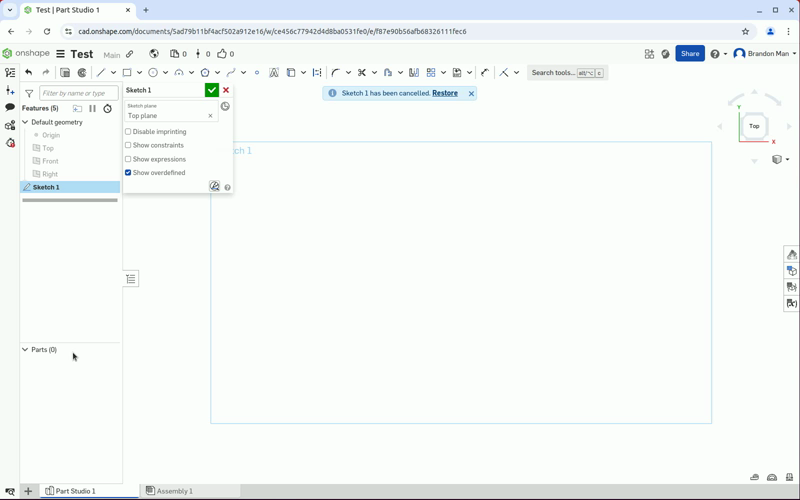
key(c)
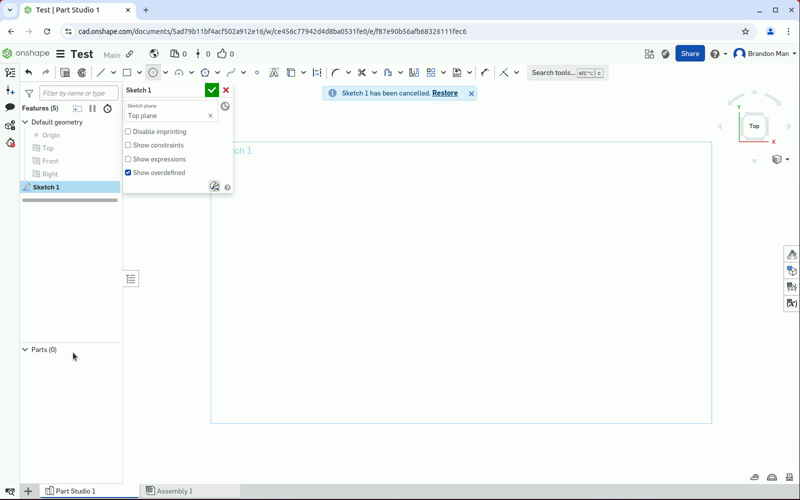
key_down(shift)
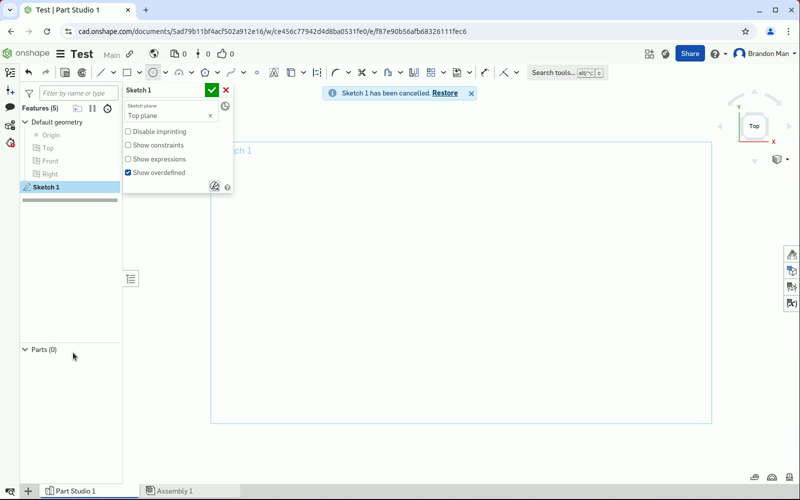
mouse_move(460, 282)
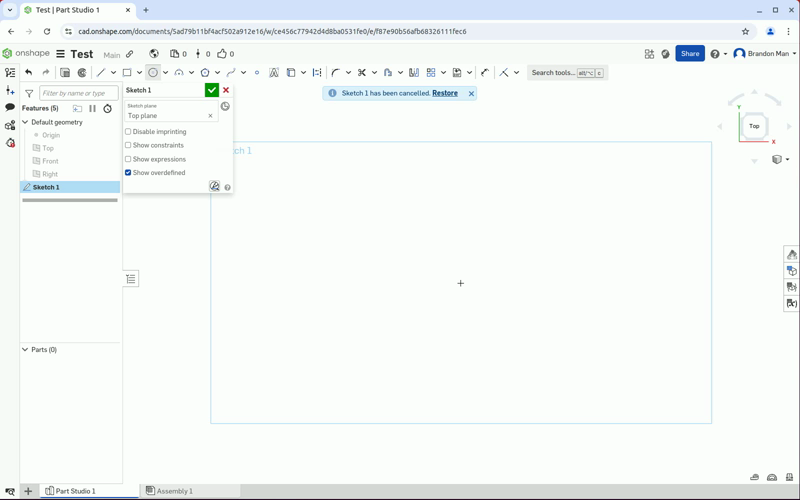
click(460, 282)
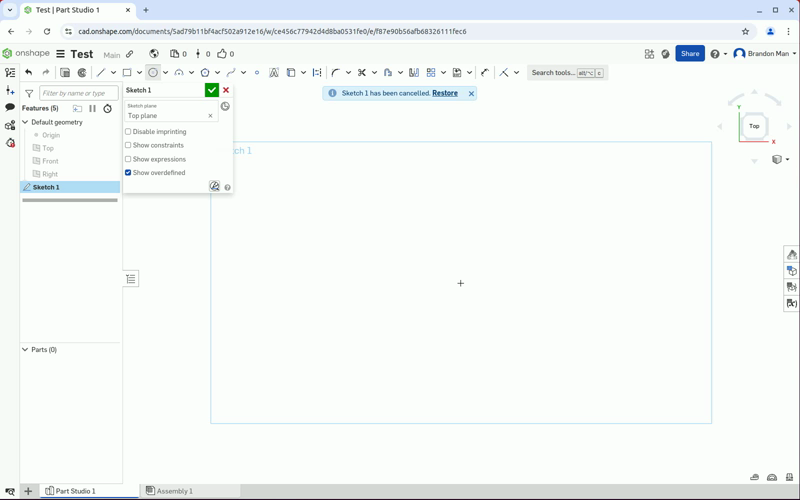
key_up(shift)
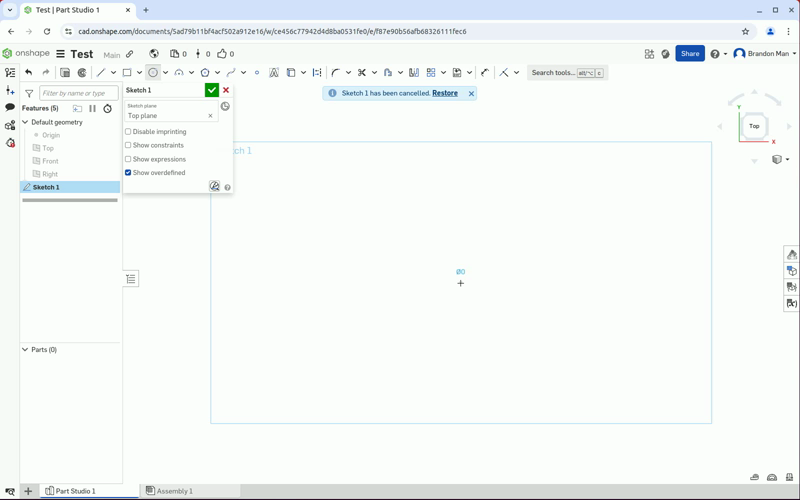
mouse_move(533, 282)
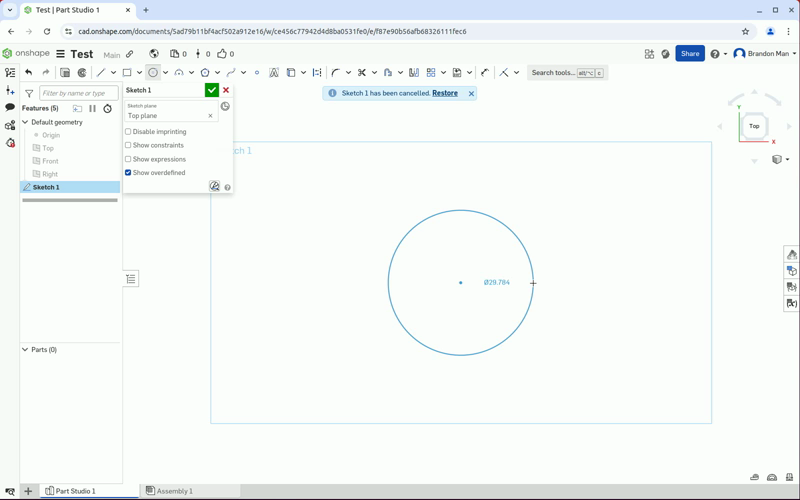
click(533, 282)
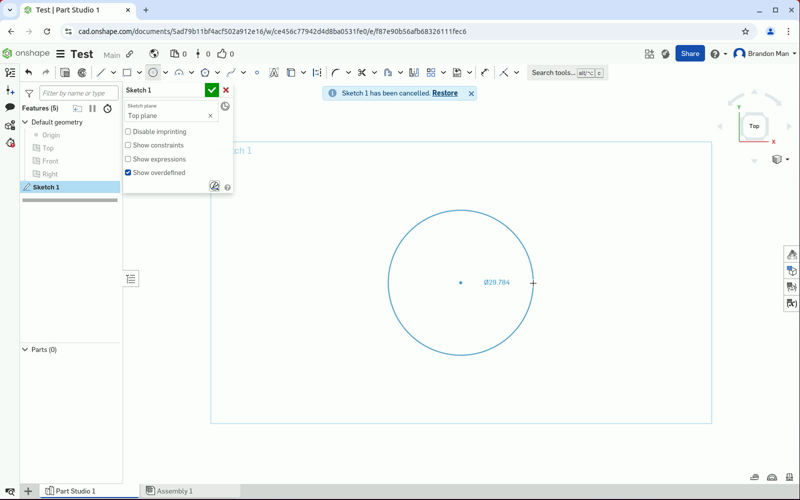
key(esc)
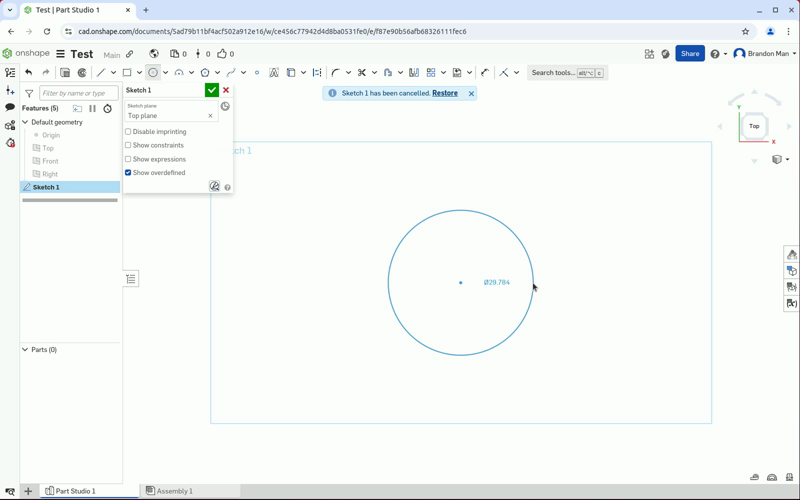
mouse_move(451, 291)
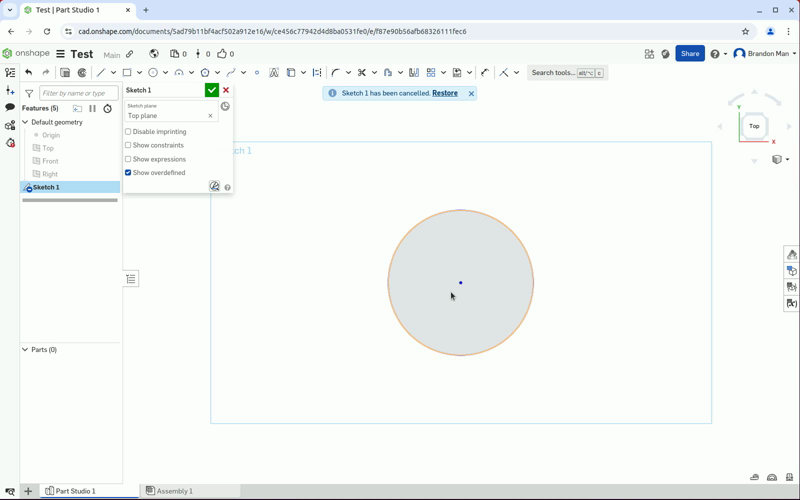
click(451, 291)
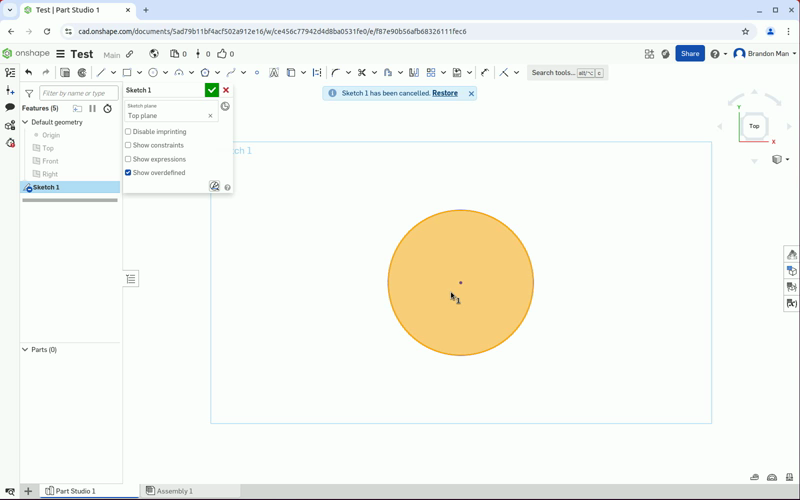
mouse_move(73, 352)
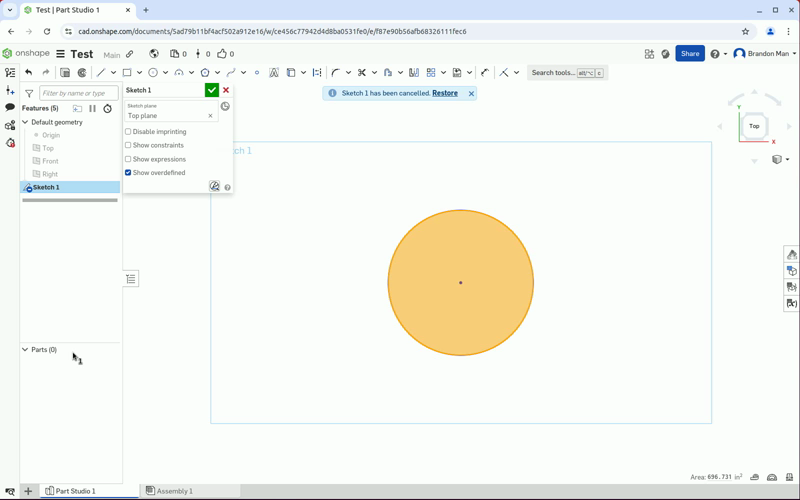
key(shift+y)
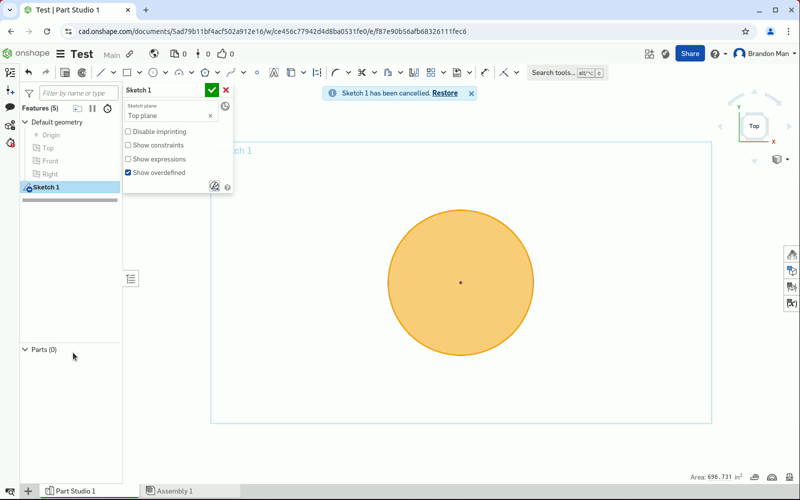
key(shift+e)
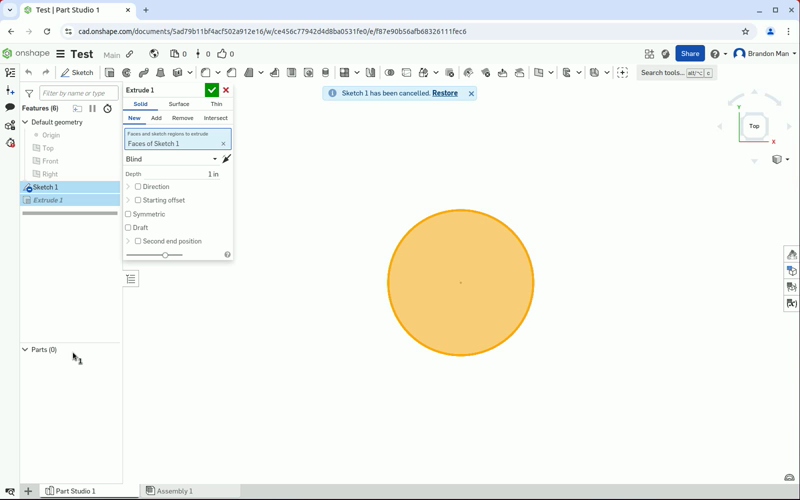
mouse_move(143, 106)
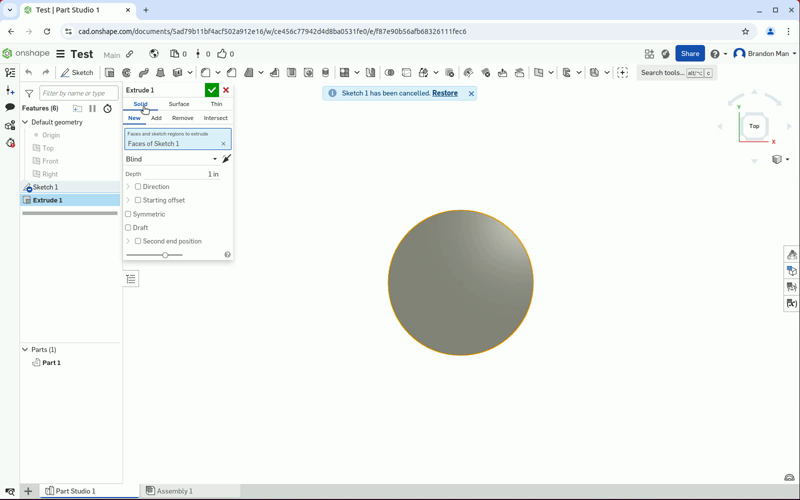
click(143, 106)
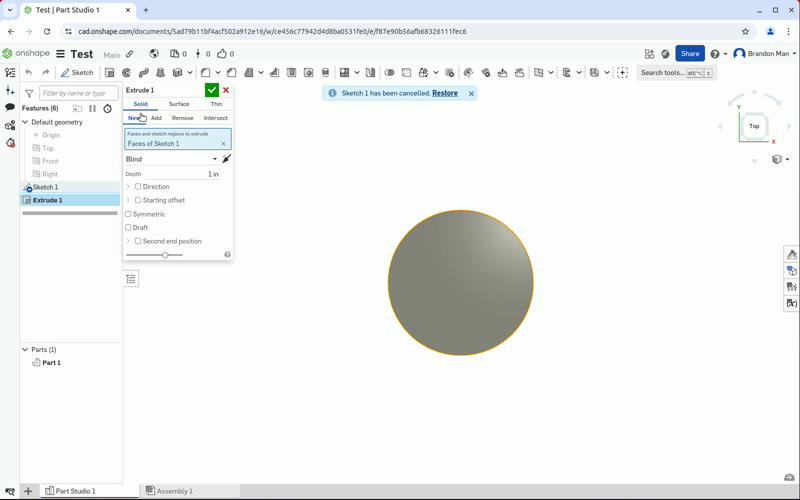
mouse_move(137, 120)
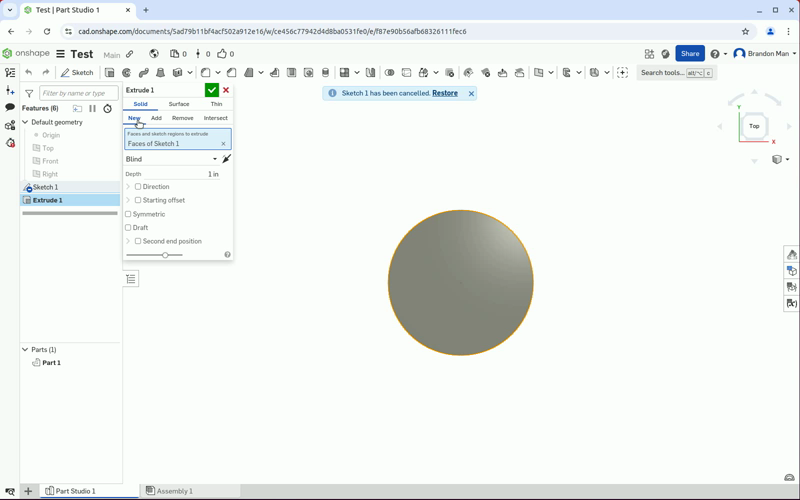
click(137, 120)
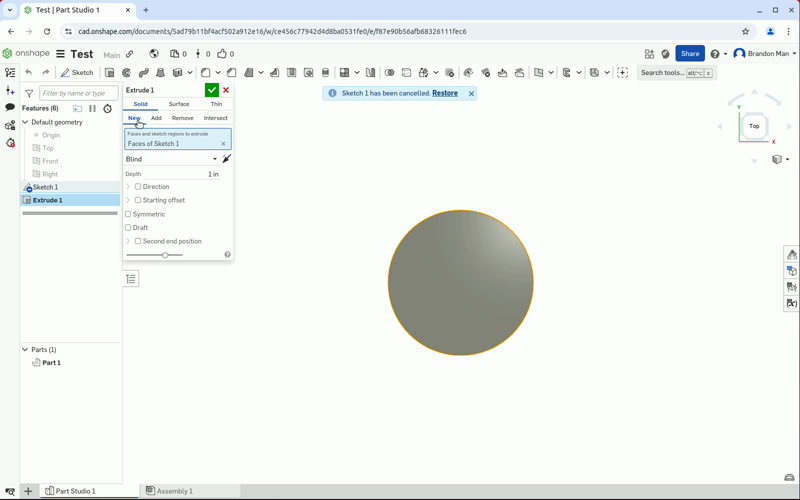
key(tab, 4)
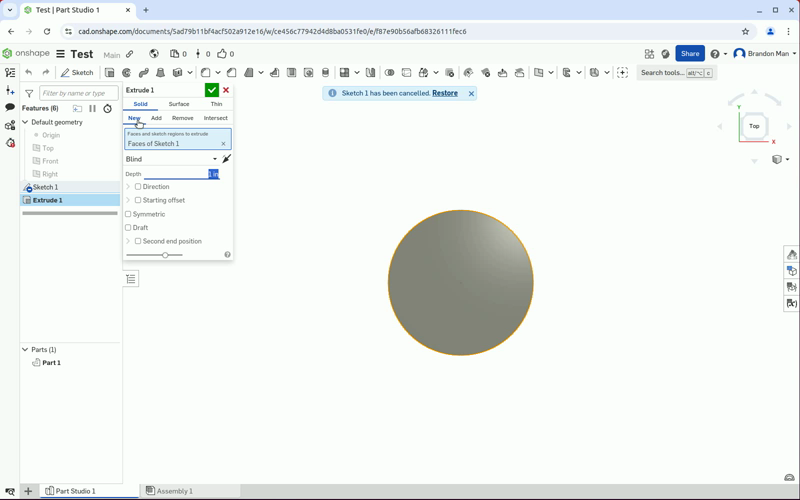
text(8.184)
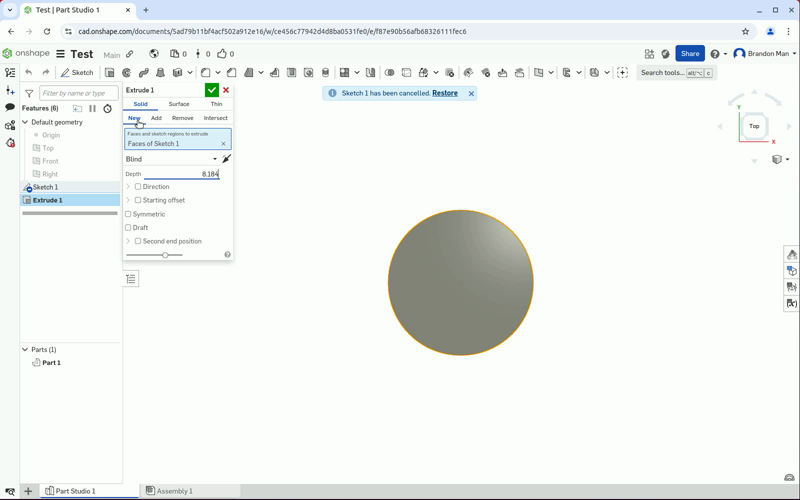
key(enter)
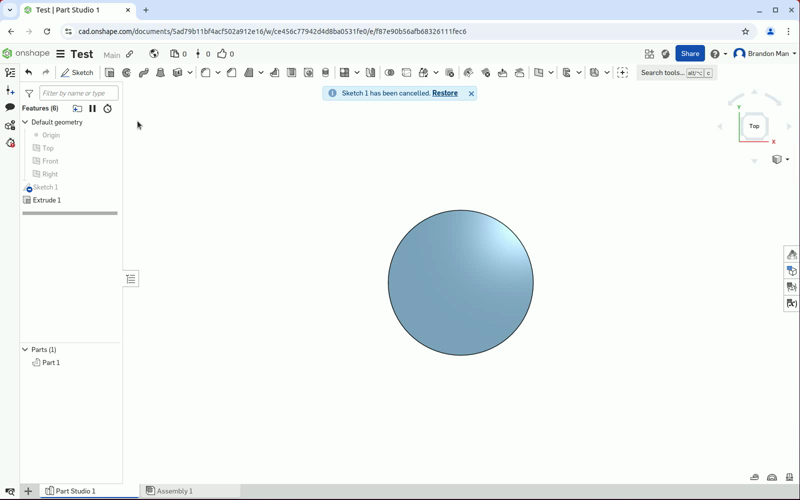
key(shift+h)
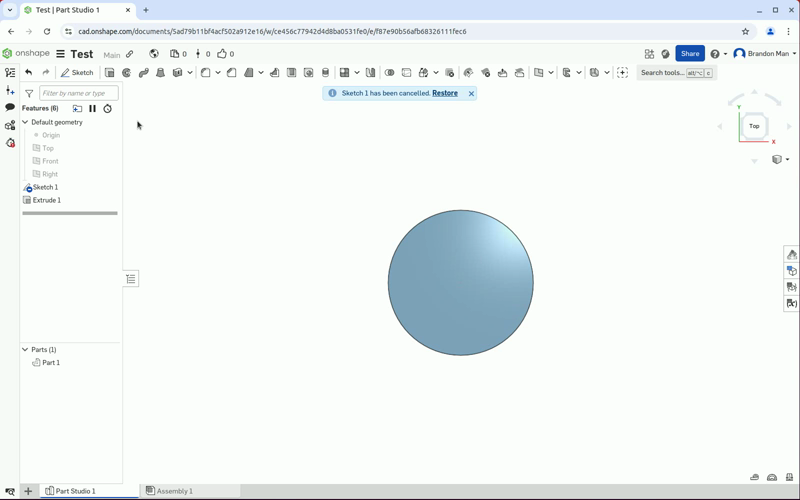
key(shift+h)
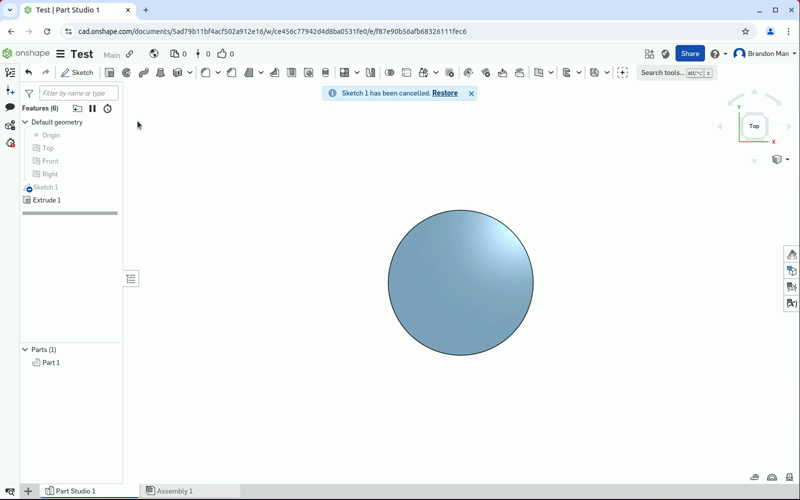
mouse_move(73, 189)
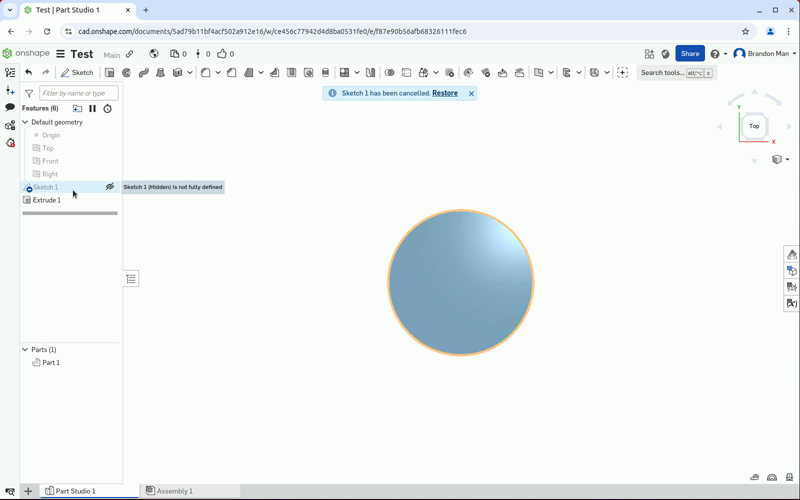
click(73, 189)
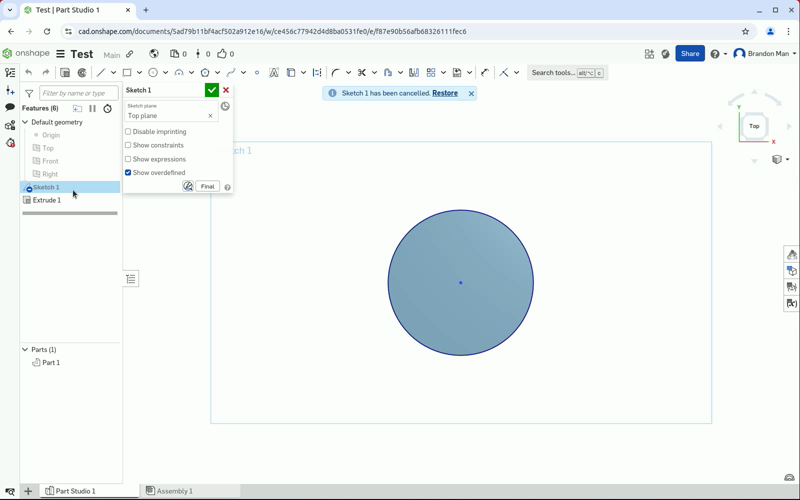
mouse_move(229, 92)
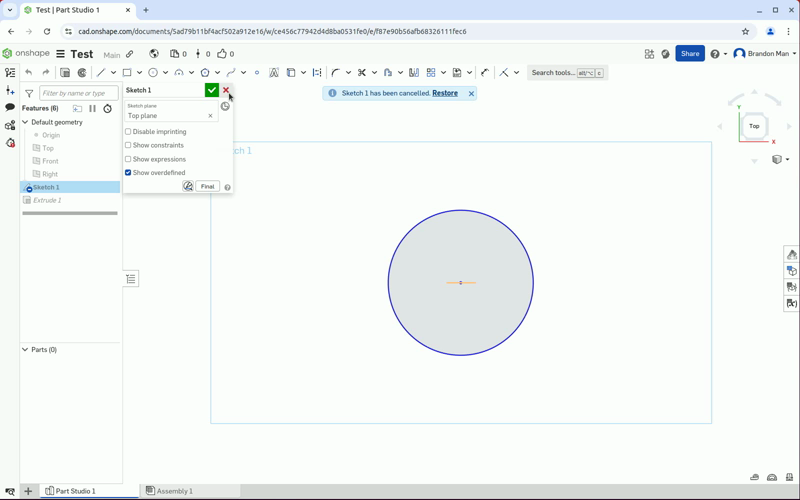
click(229, 92)
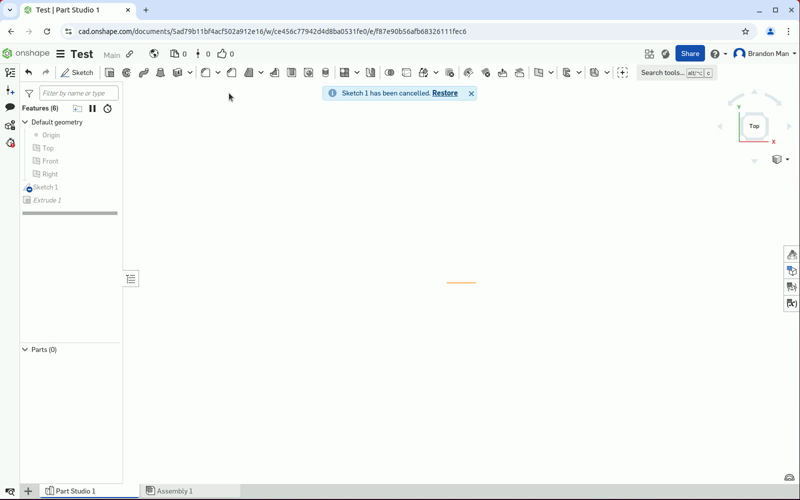
mouse_move(541, 75)
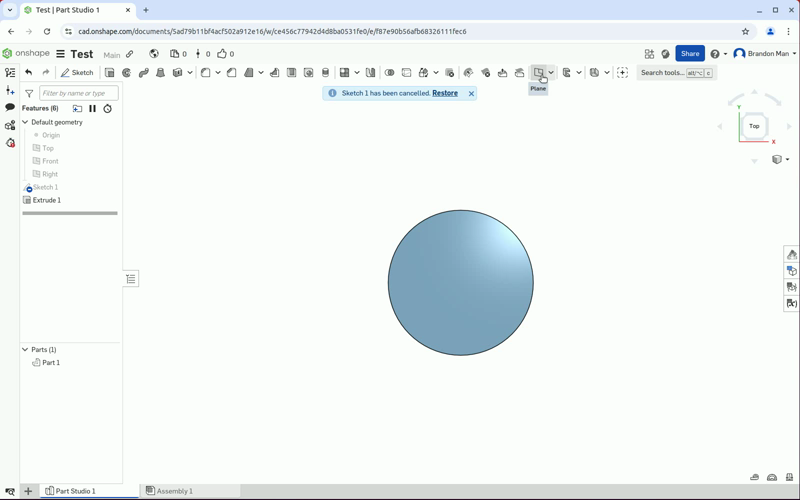
click(541, 75)
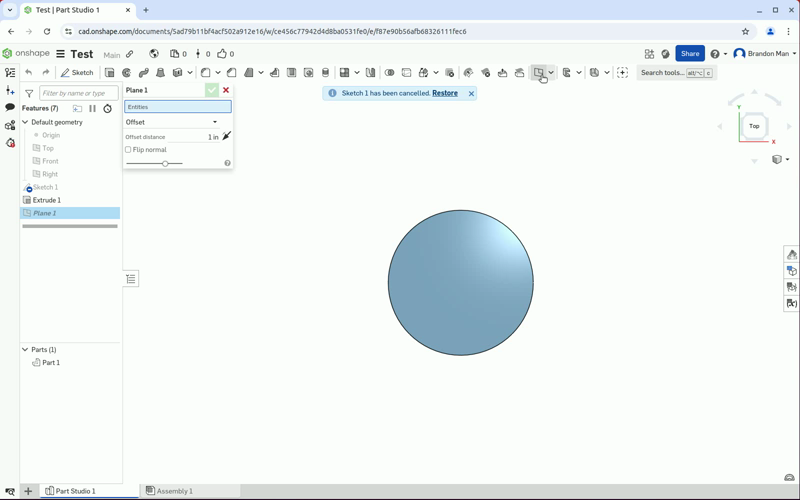
mouse_move(73, 150)
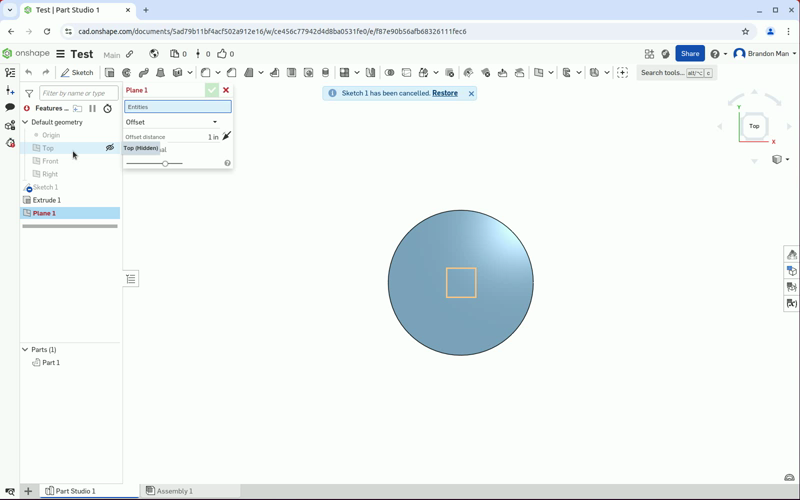
click(73, 150)
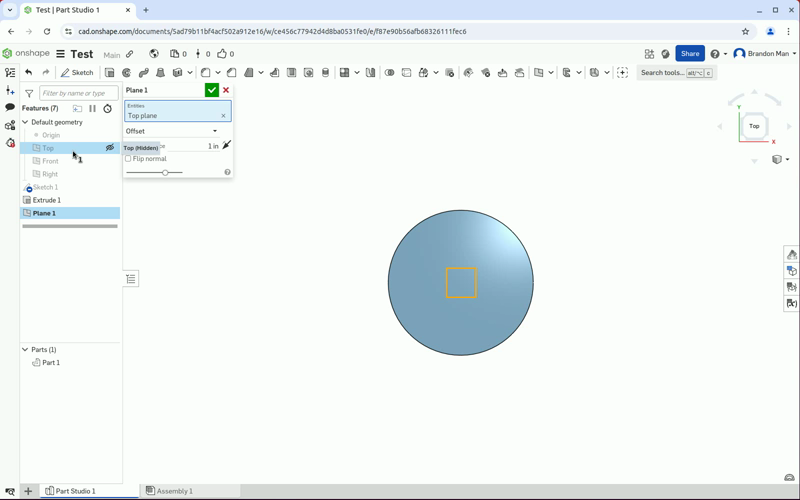
key(tab, 2)
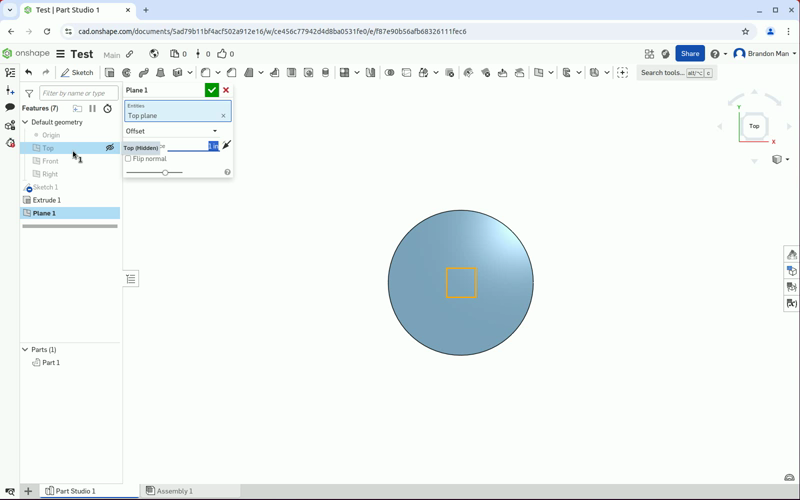
text(8.196)
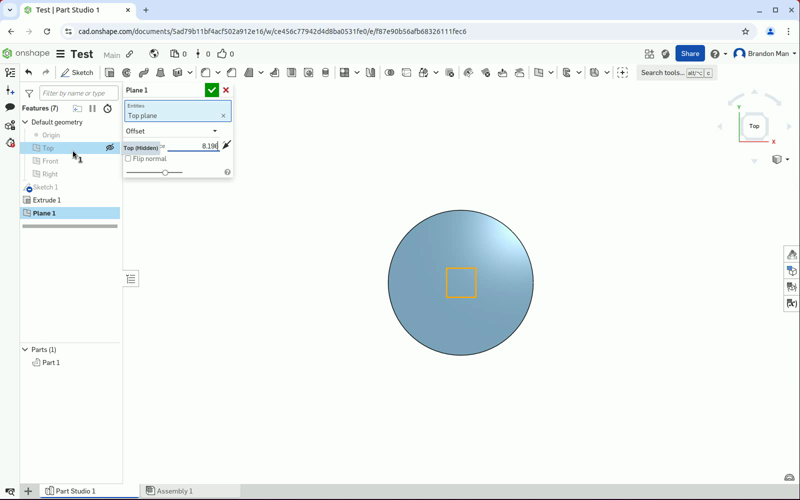
key(enter, 2)
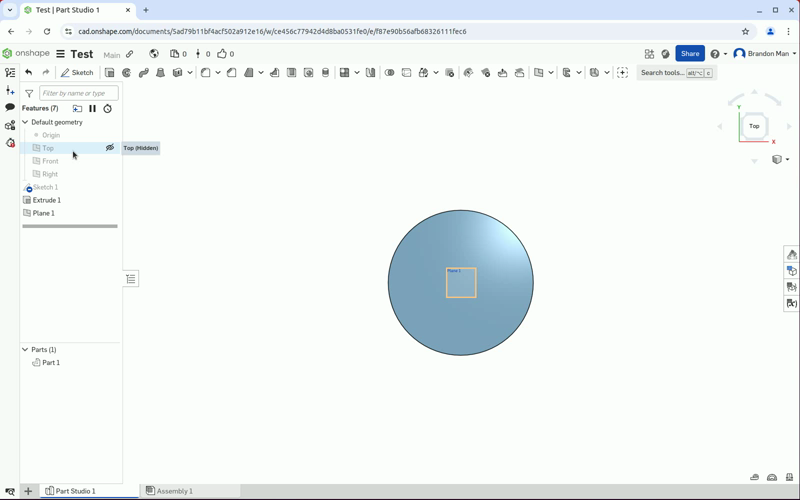
key(shift+s)
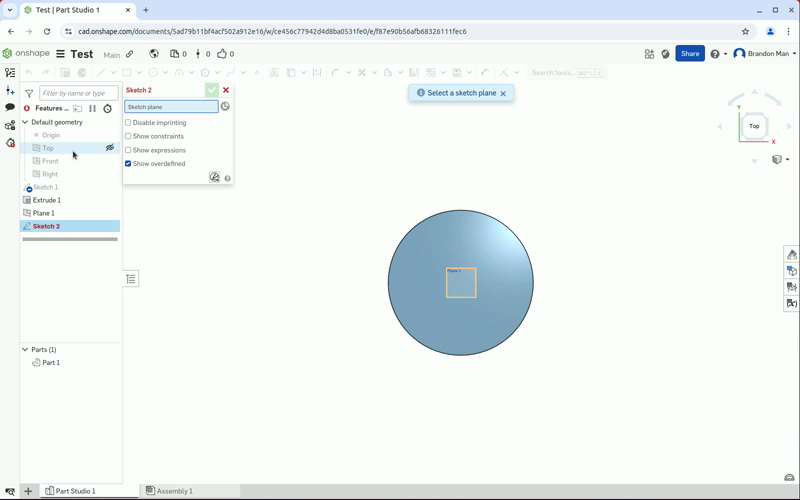
mouse_move(73, 215)
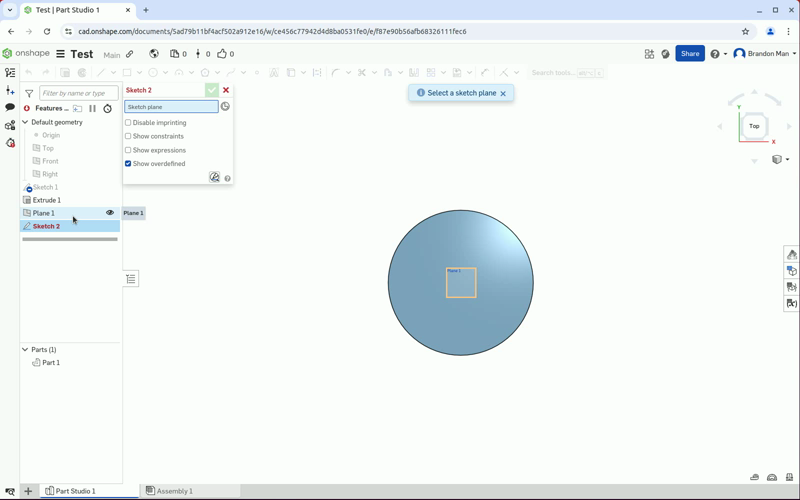
click(73, 215)
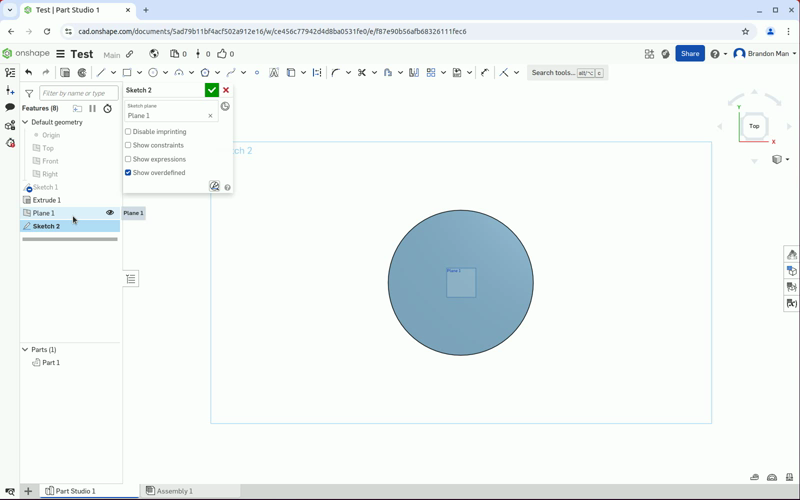
mouse_move(73, 352)
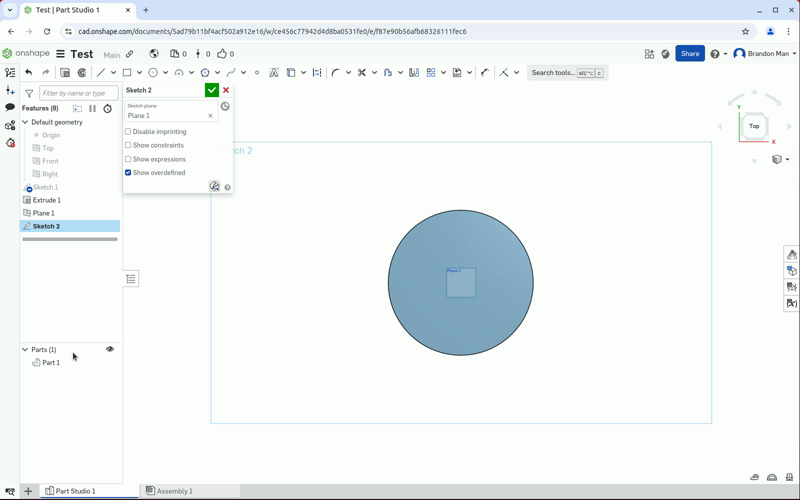
key(y)
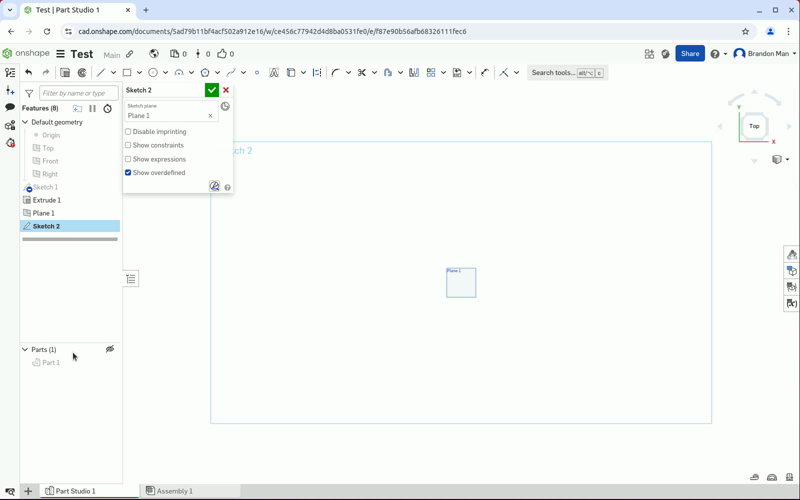
key(c)
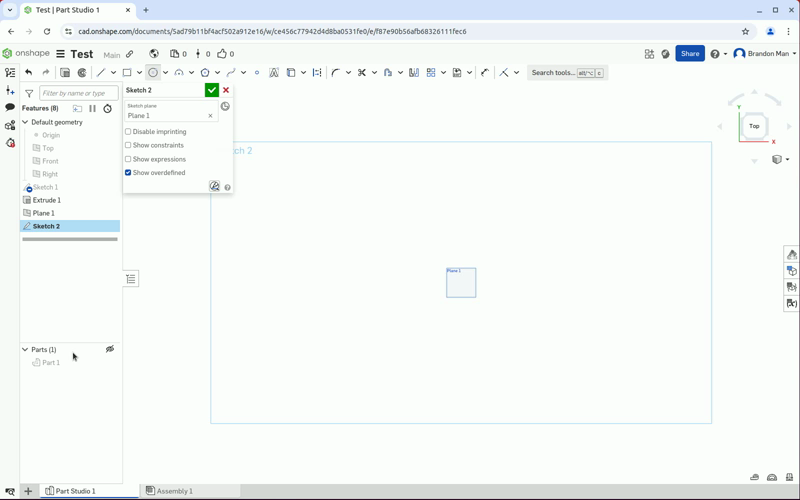
key_down(shift)
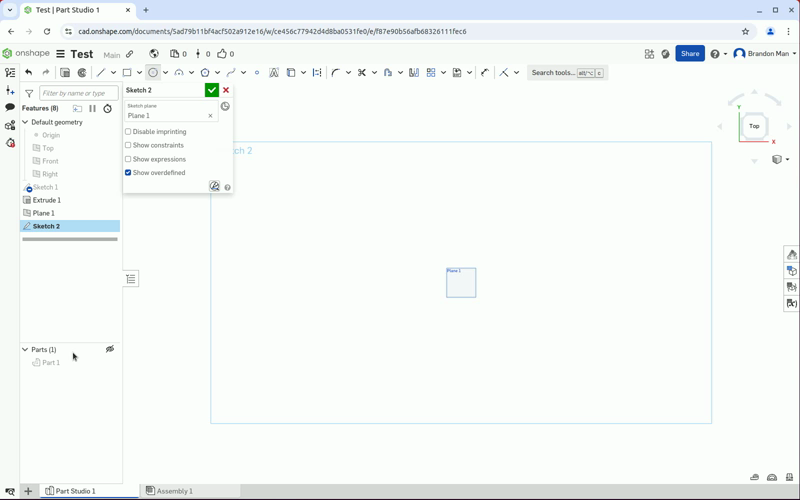
mouse_move(460, 282)
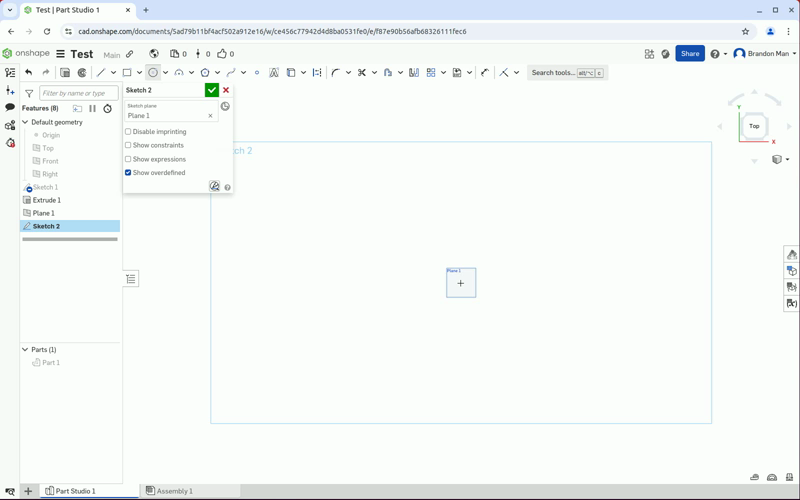
click(460, 282)
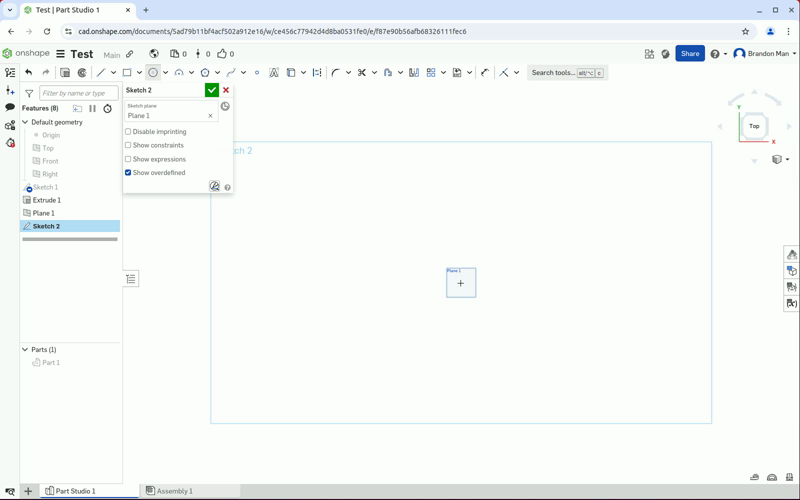
key_up(shift)
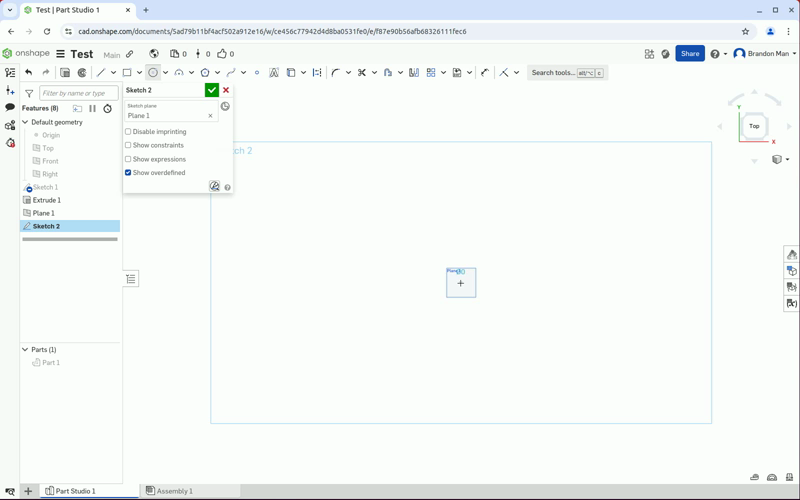
mouse_move(511, 282)
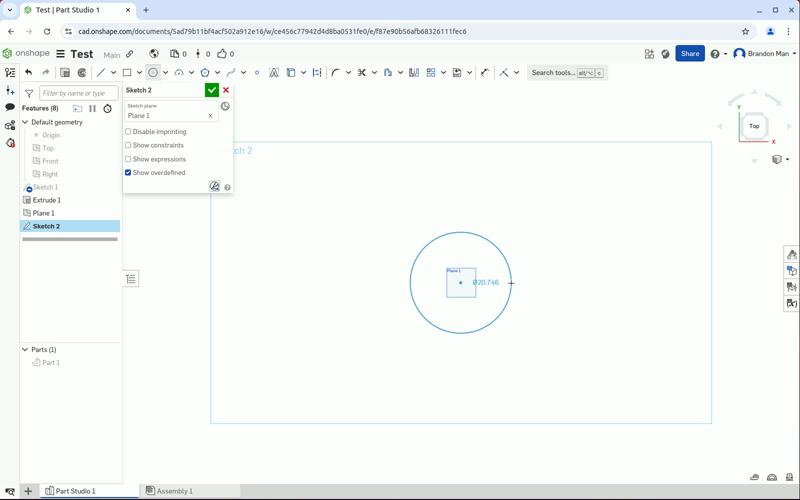
click(511, 282)
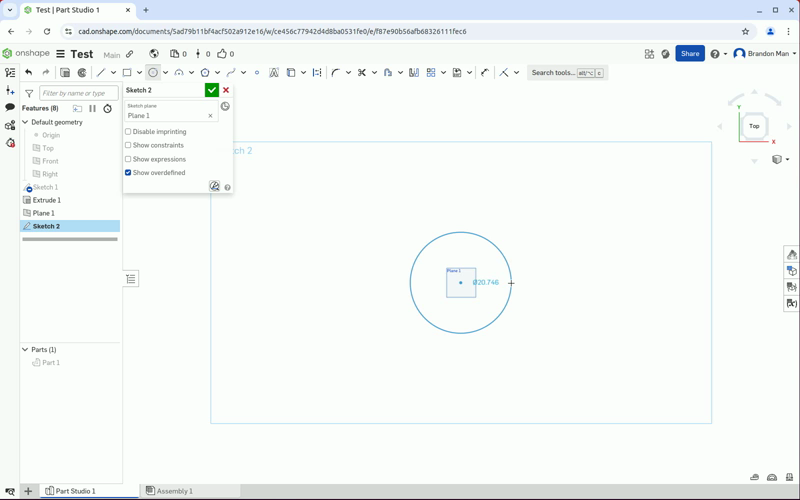
key(esc)
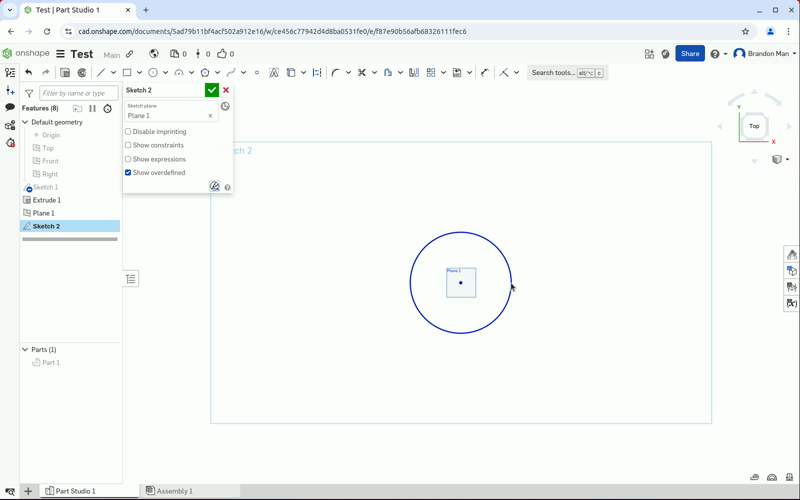
mouse_move(493, 269)
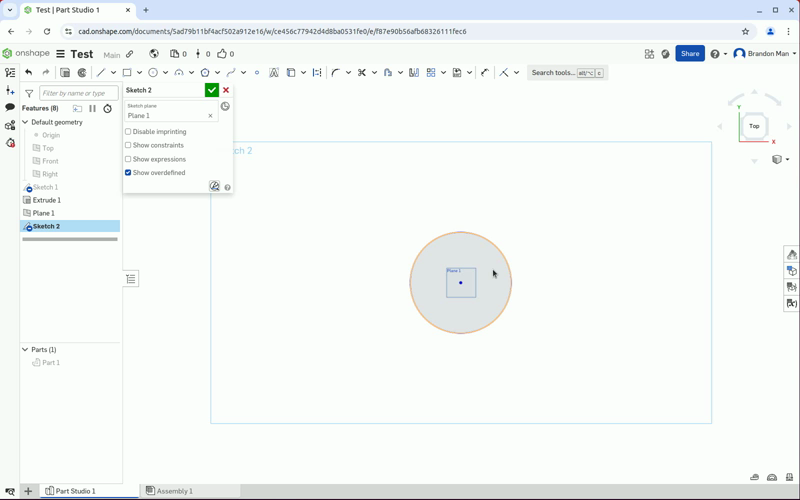
click(493, 269)
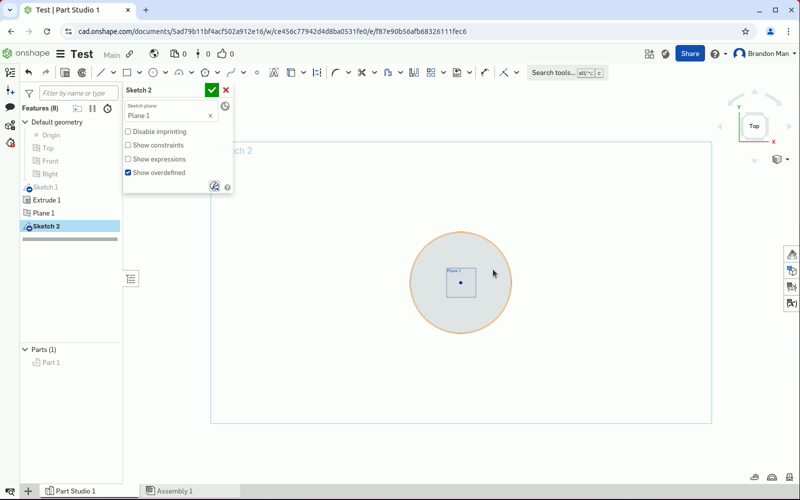
mouse_move(73, 352)
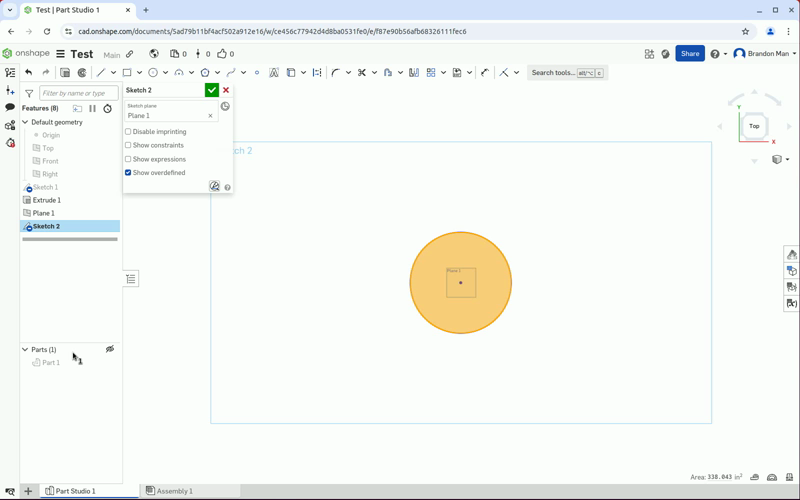
key(shift+y)
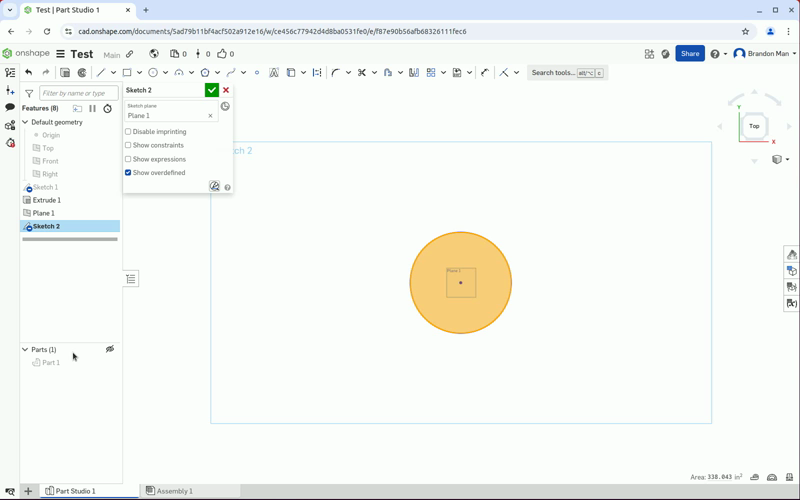
key(shift+e)
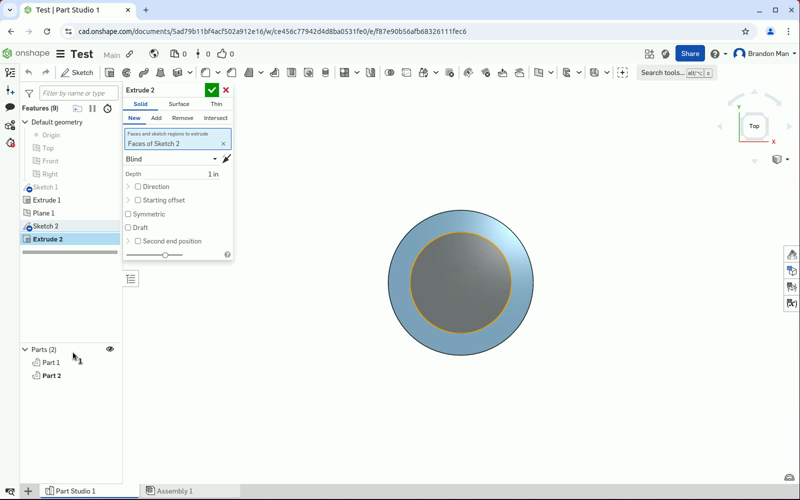
mouse_move(143, 106)
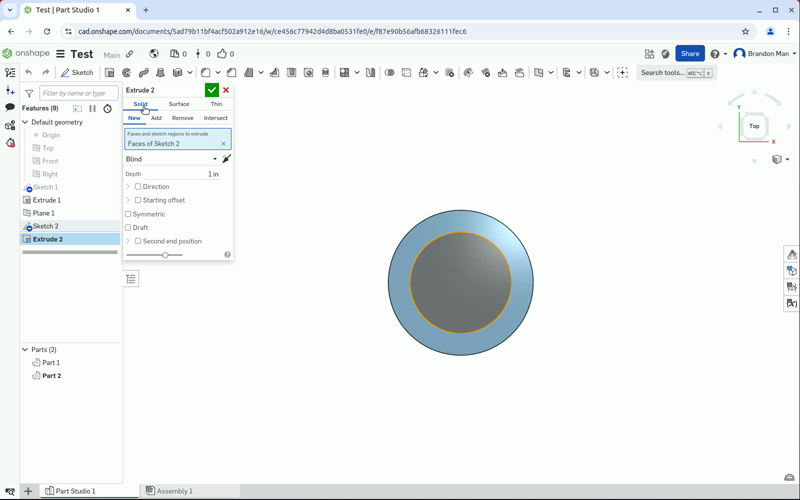
click(143, 106)
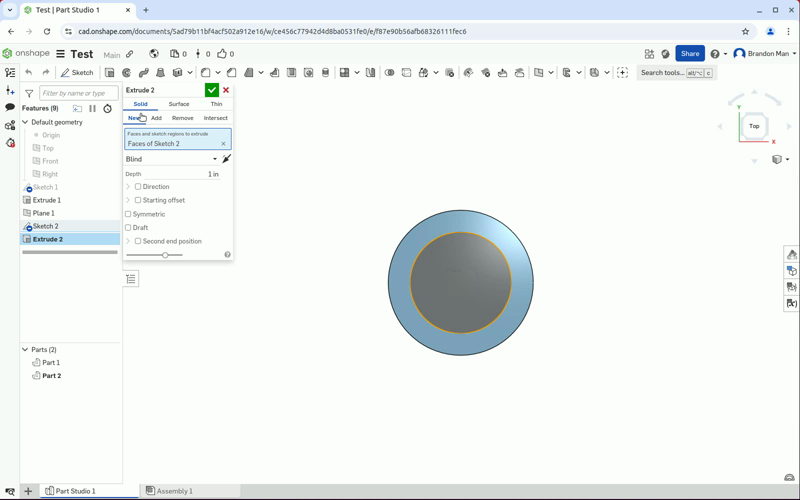
mouse_move(137, 120)
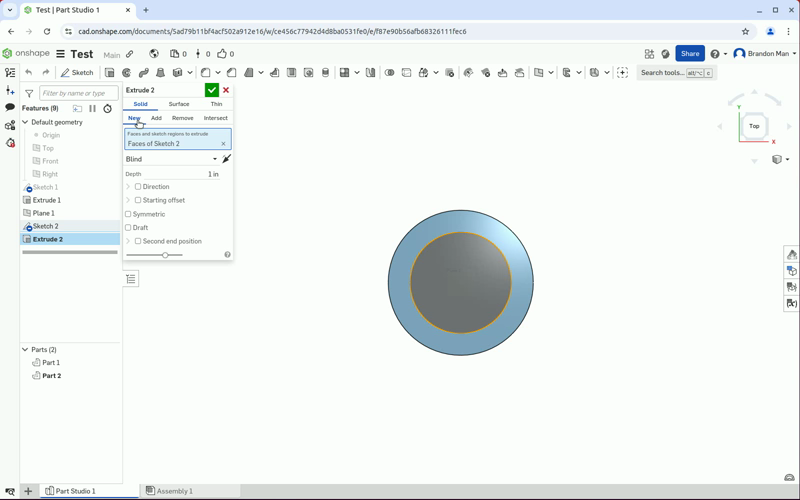
click(137, 120)
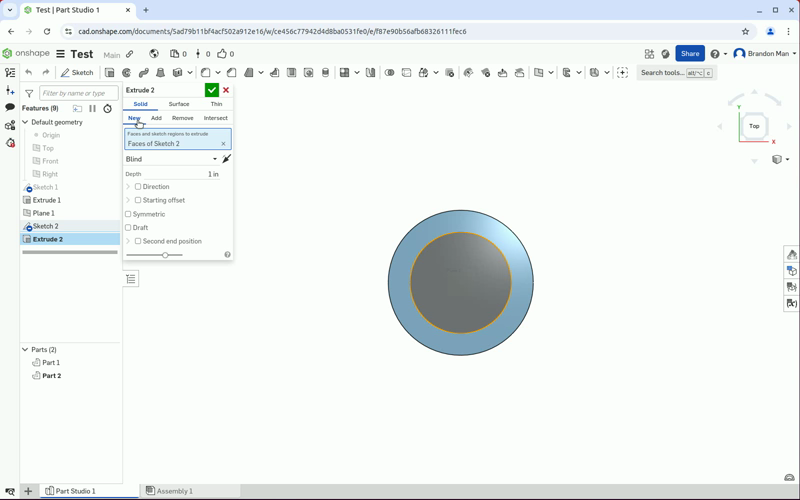
key(tab, 4)
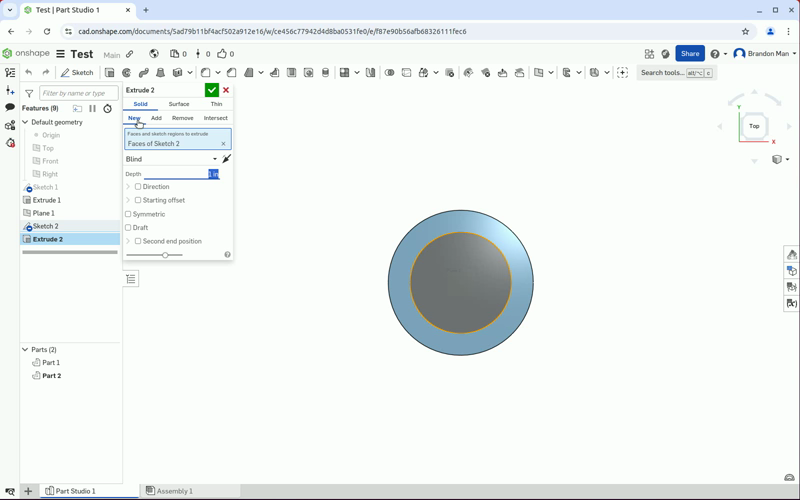
text(11.554)
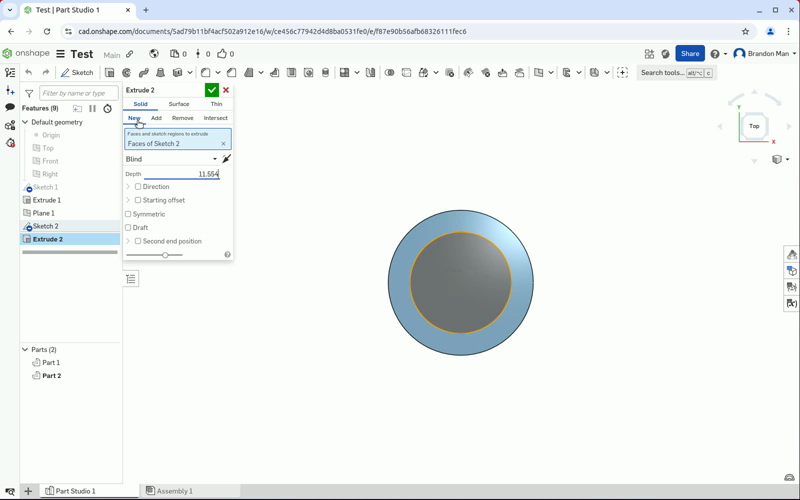
key(enter)
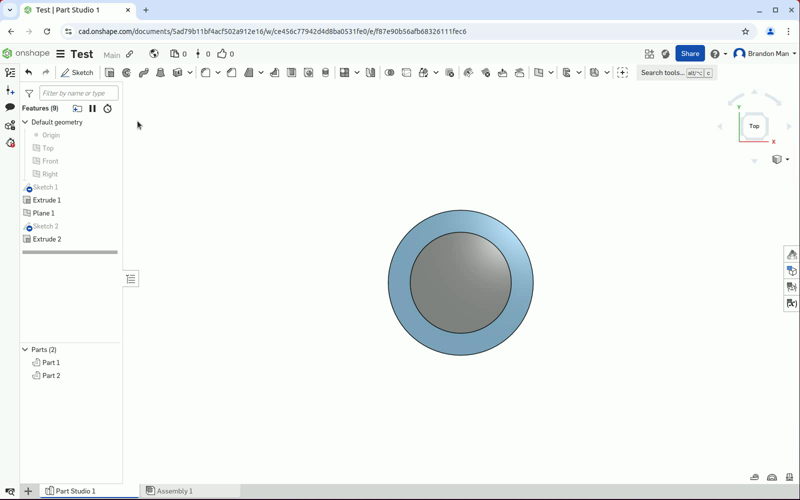
key(shift+h)
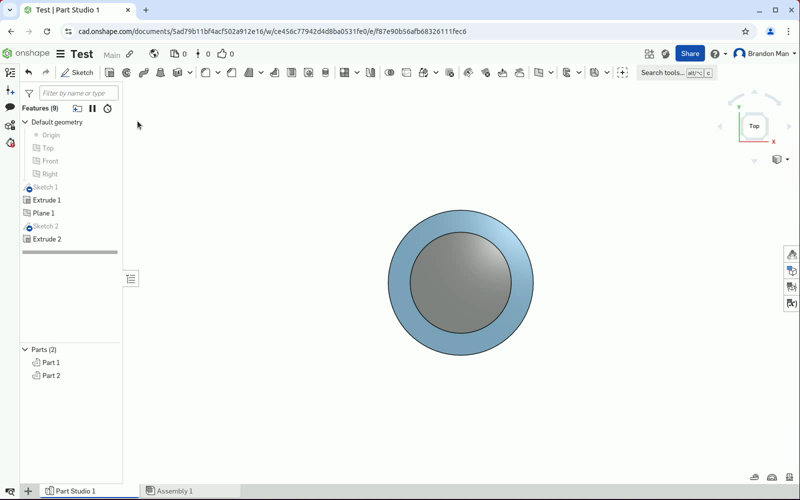
key(shift+h)
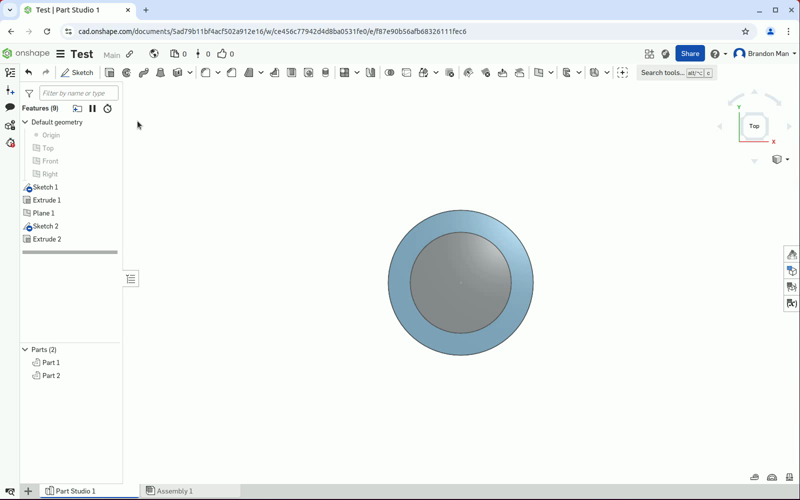
key(shift+7)
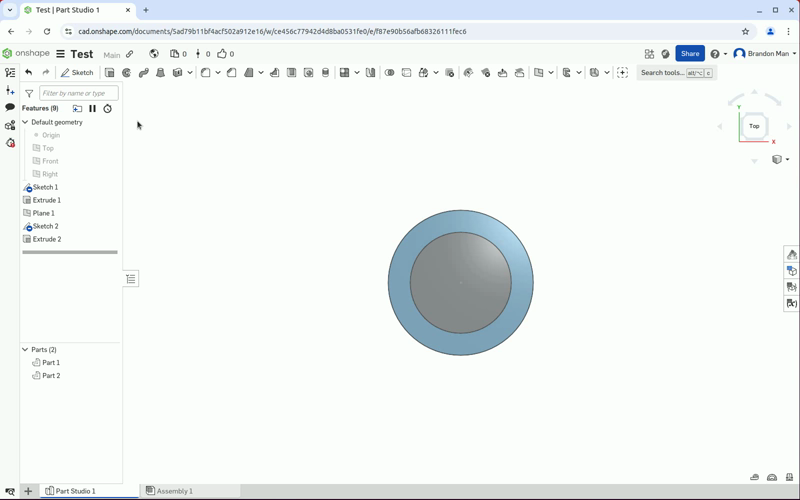
key(up, 3)
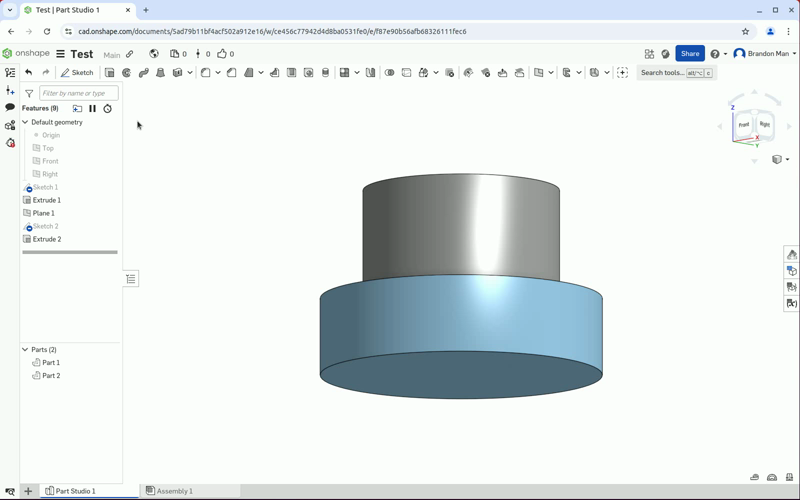
key(left, 3)
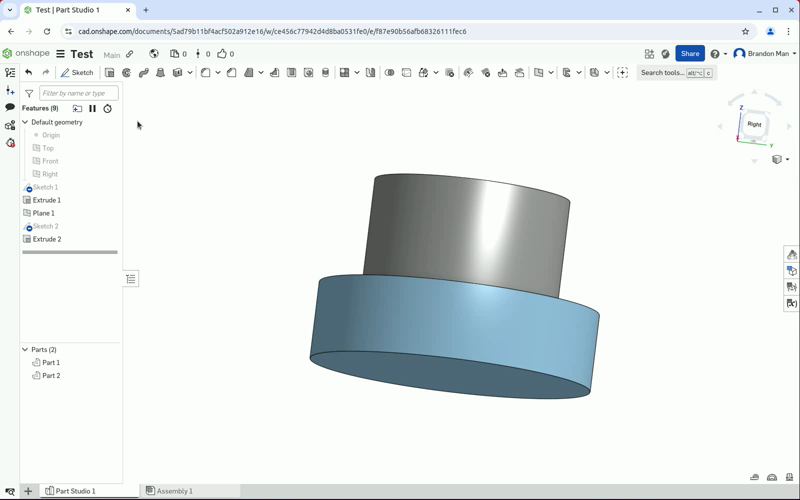
key(right, 3)
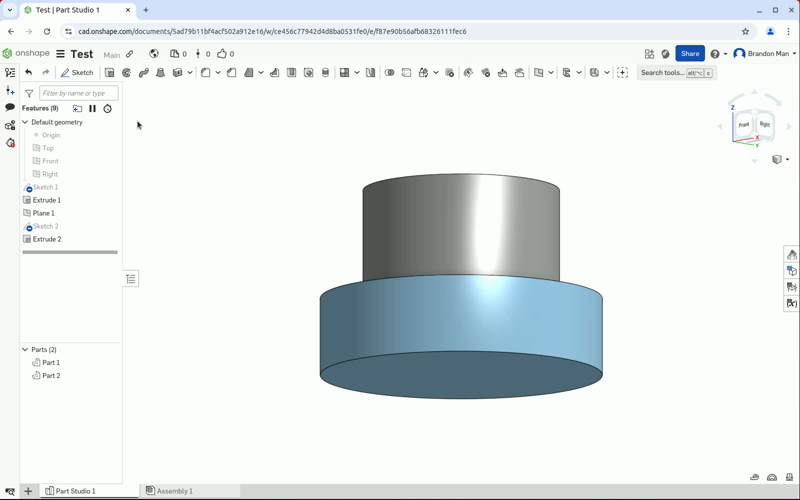
key(down, 3)
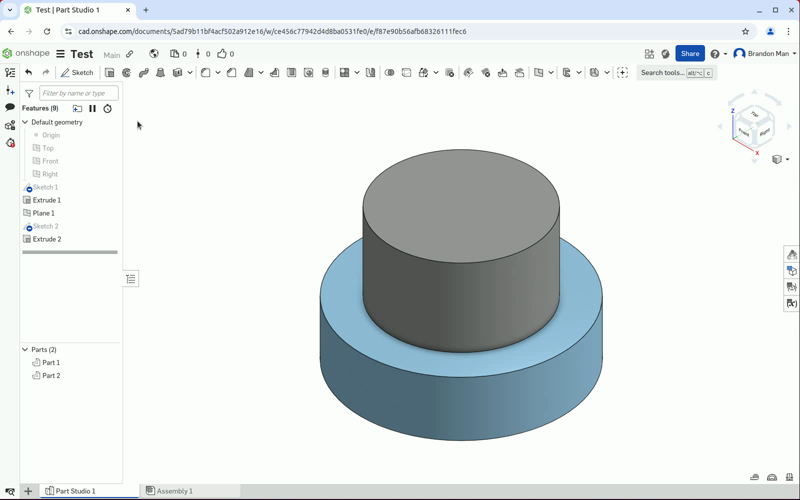
mouse_move(73, 189)
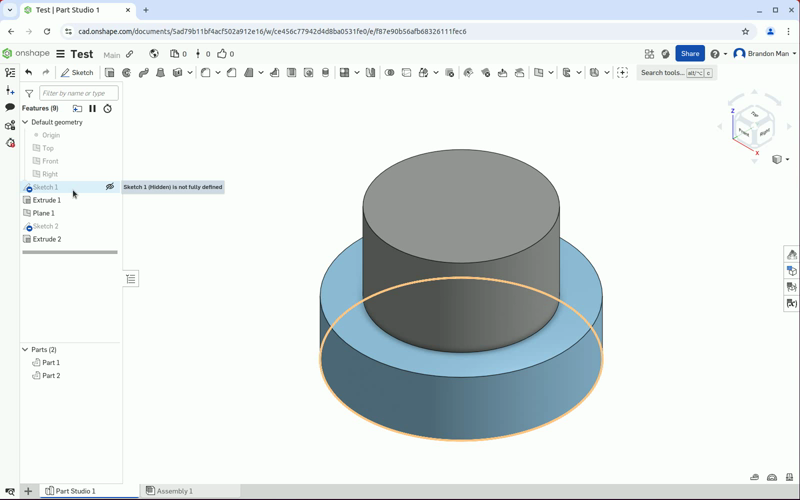
click(73, 189)